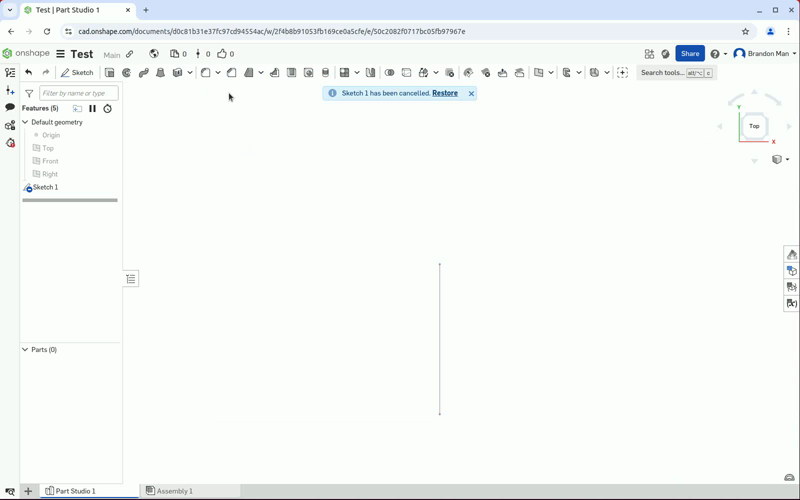
key(shift+h)
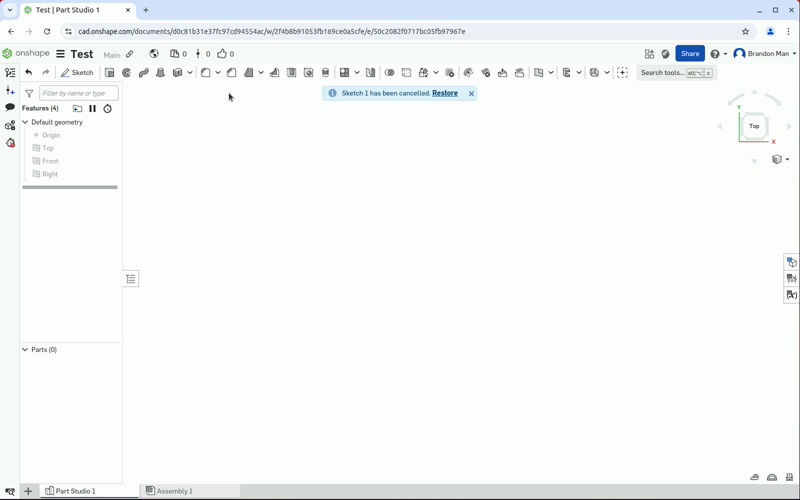
mouse_move(73, 352)
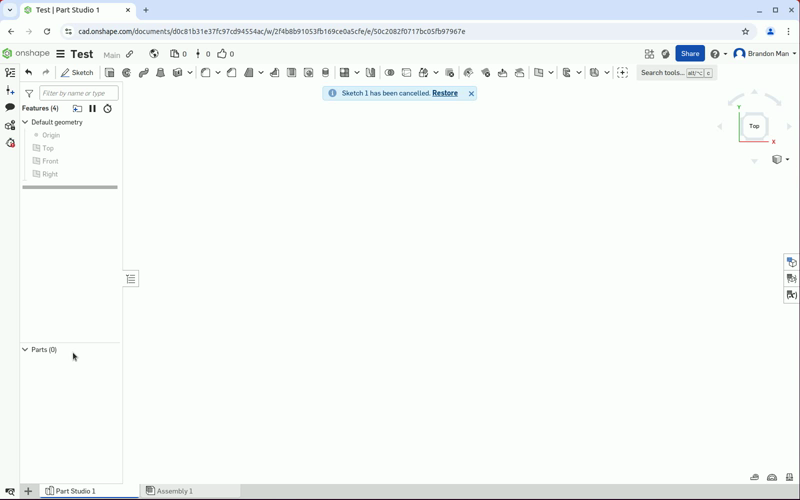
key(y)
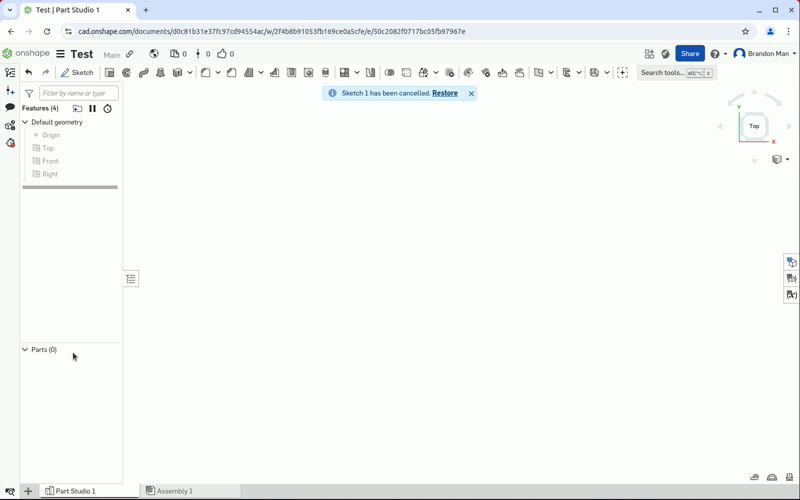
key(shift+p)
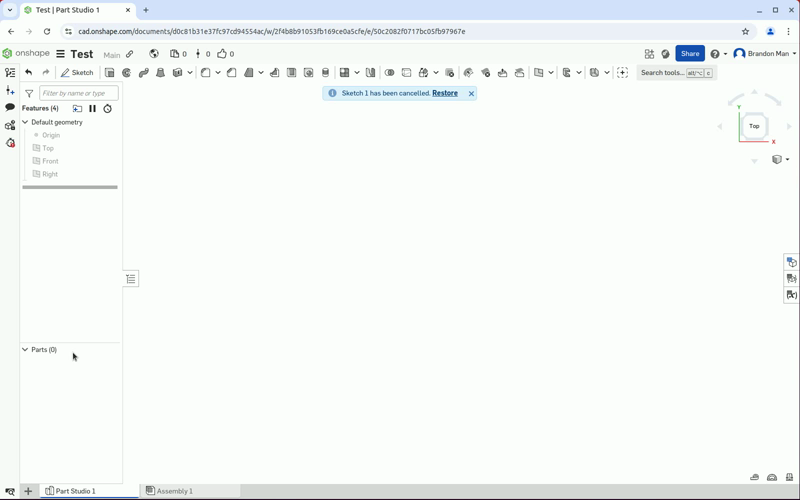
key(space)
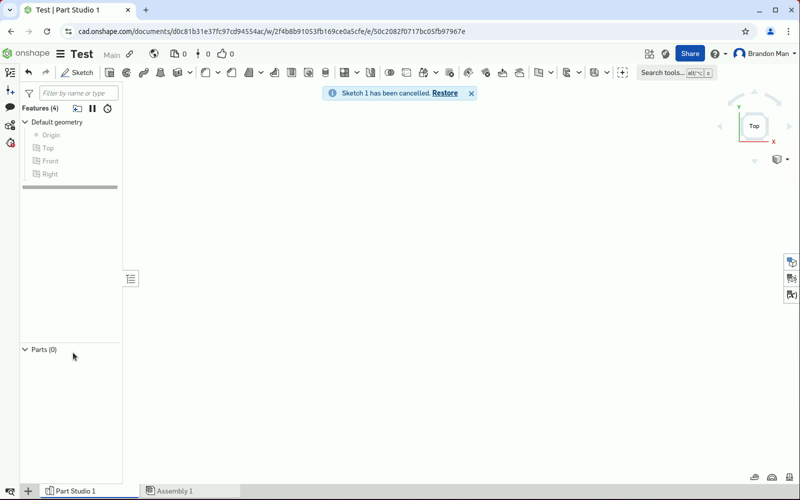
key_down(shift)
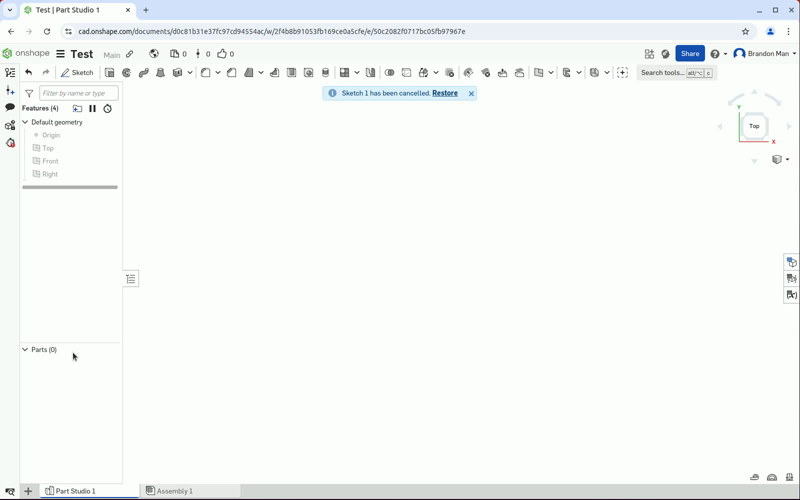
key(up)
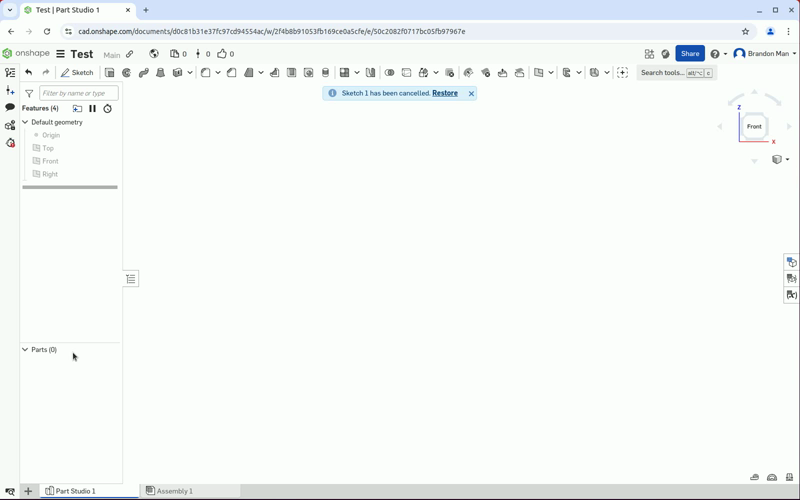
key_up(shift)
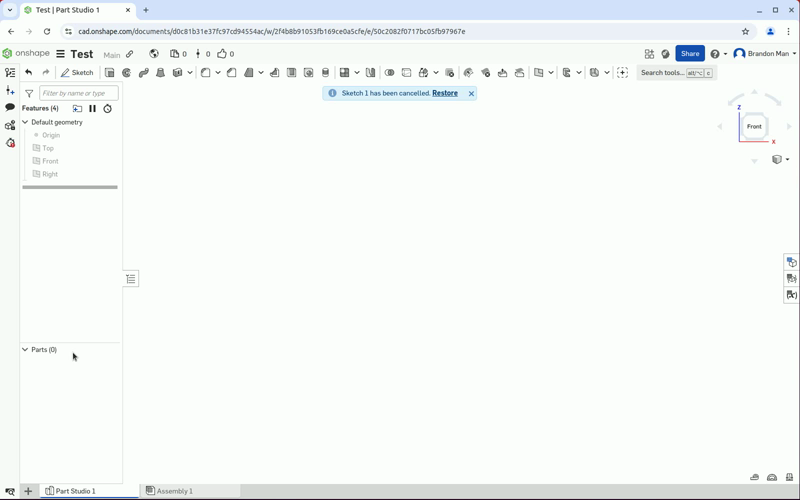
mouse_move(73, 352)
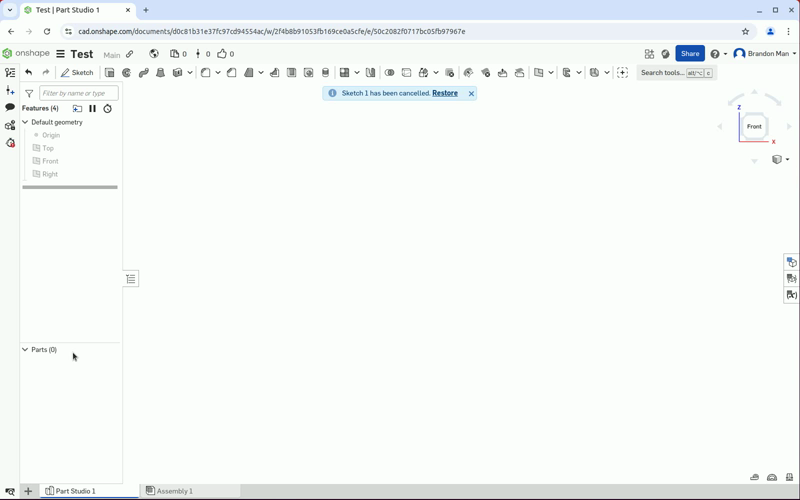
key(shift+y)
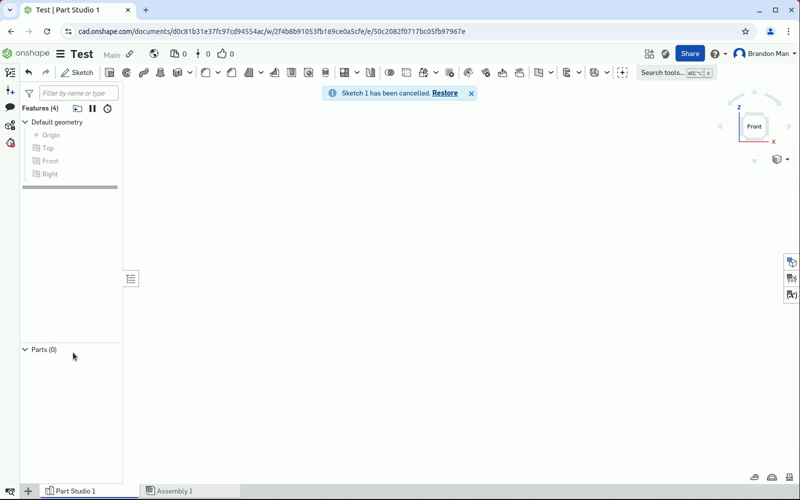
key(shift+s)
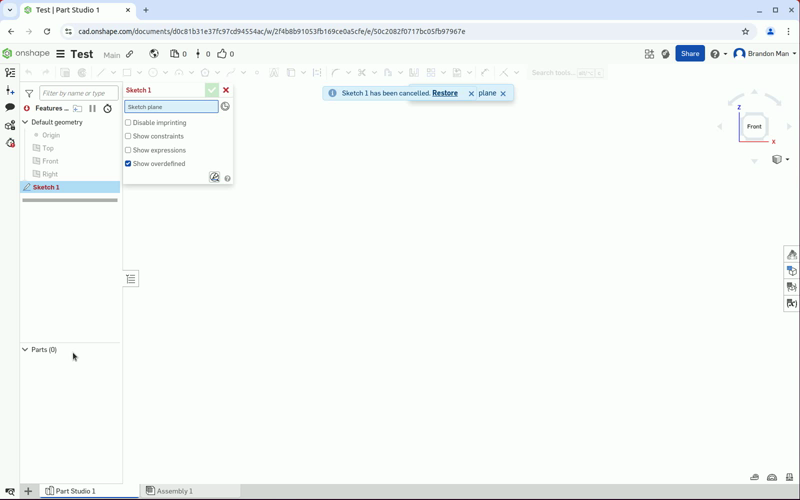
mouse_move(73, 163)
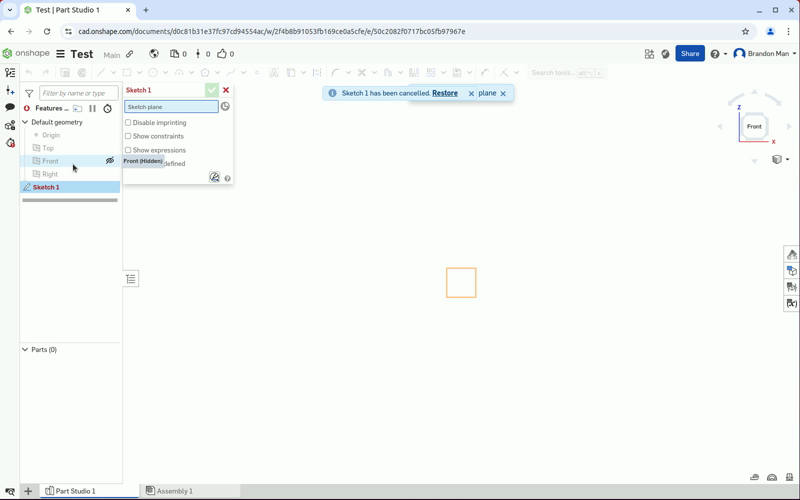
click(73, 163)
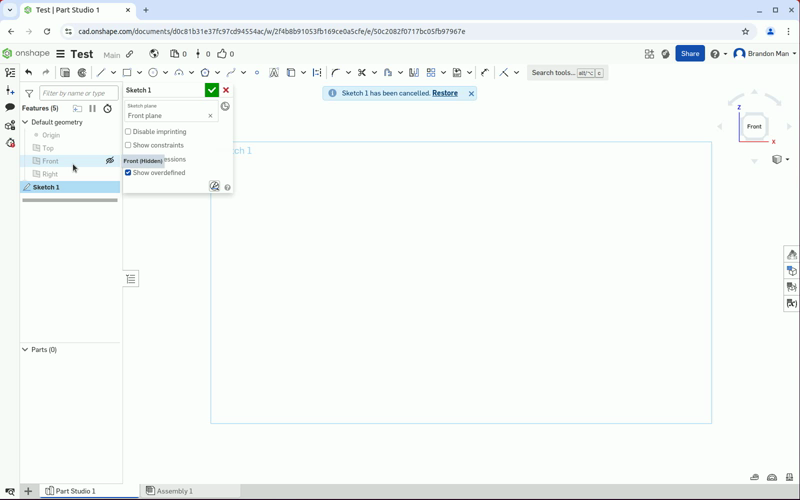
mouse_move(73, 352)
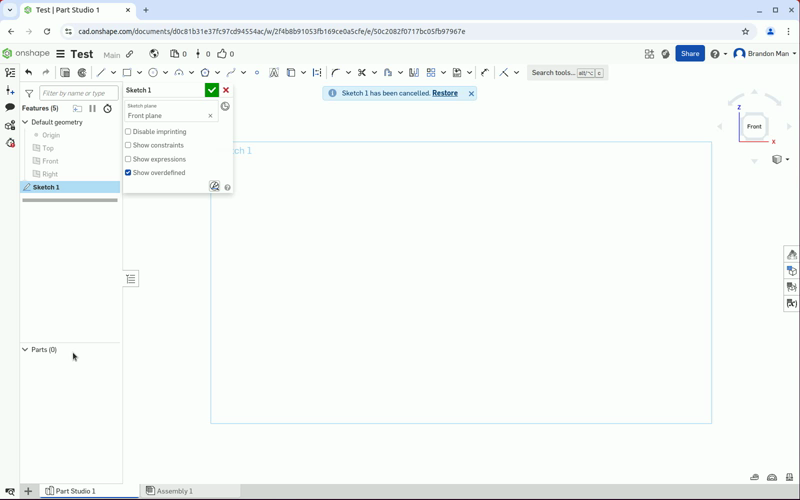
key(y)
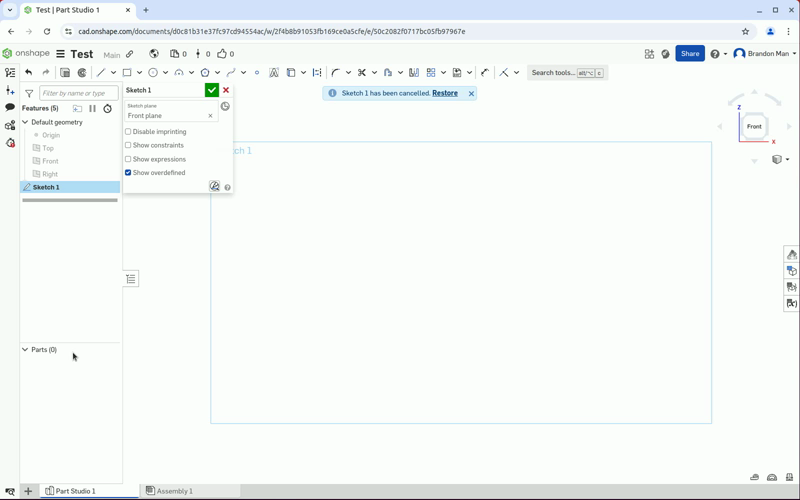
key(c)
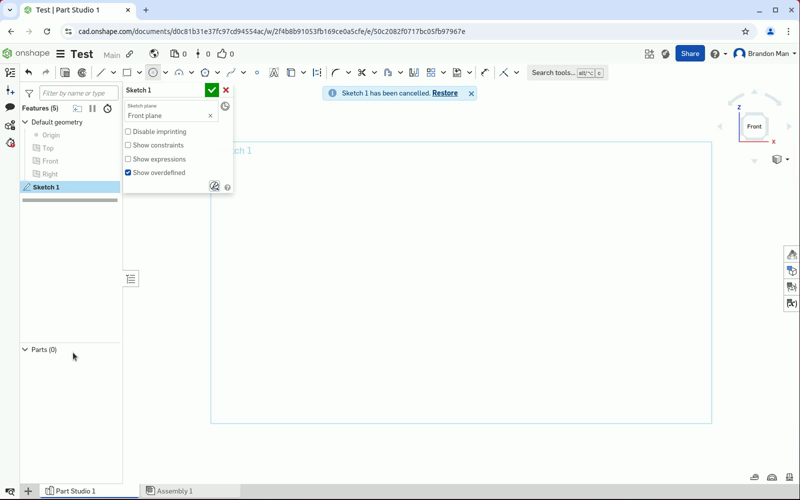
key_down(shift)
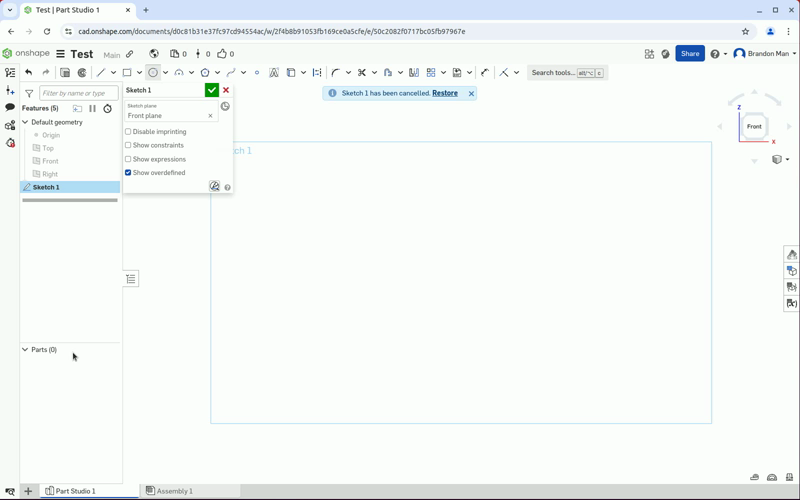
mouse_move(461, 282)
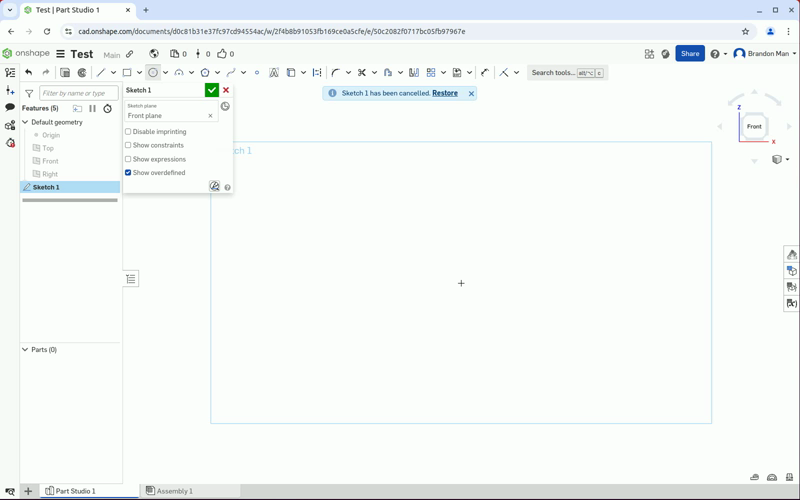
click(461, 282)
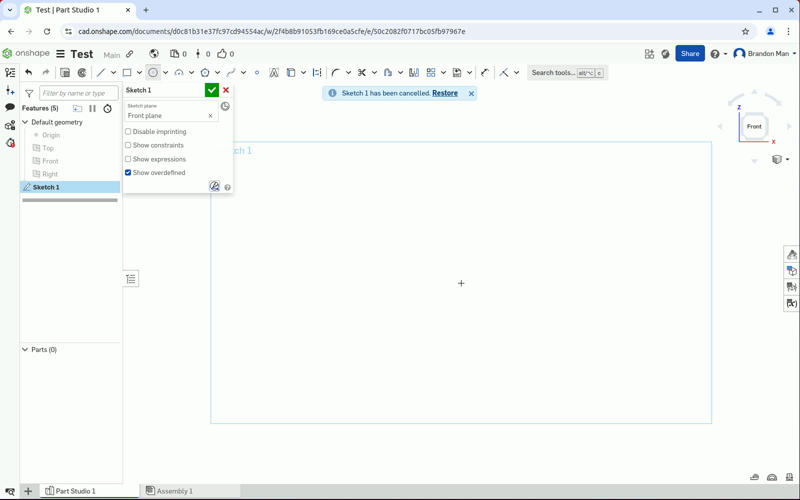
key_up(shift)
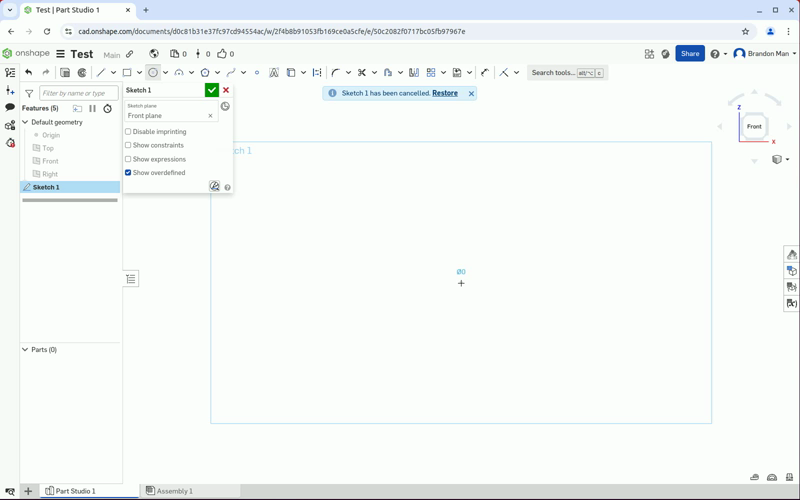
mouse_move(574, 282)
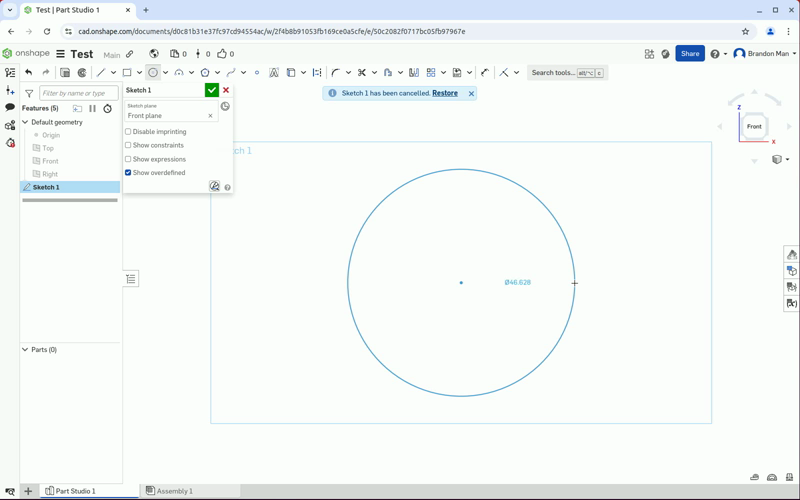
click(574, 282)
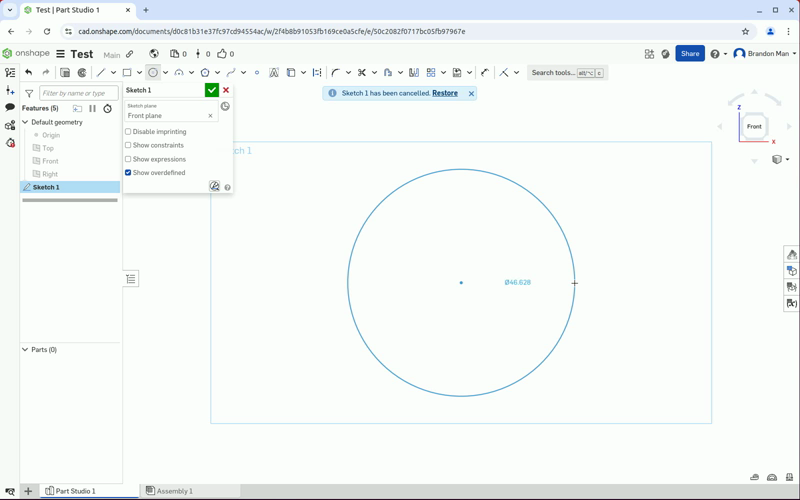
key(esc)
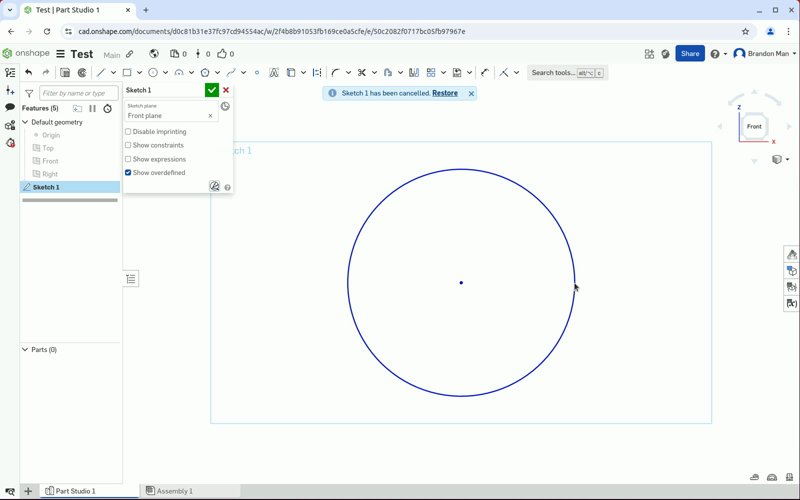
mouse_move(495, 234)
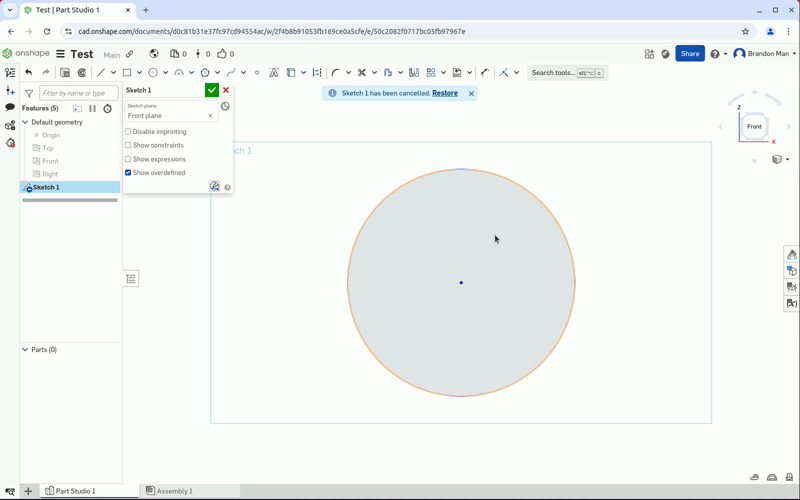
click(495, 234)
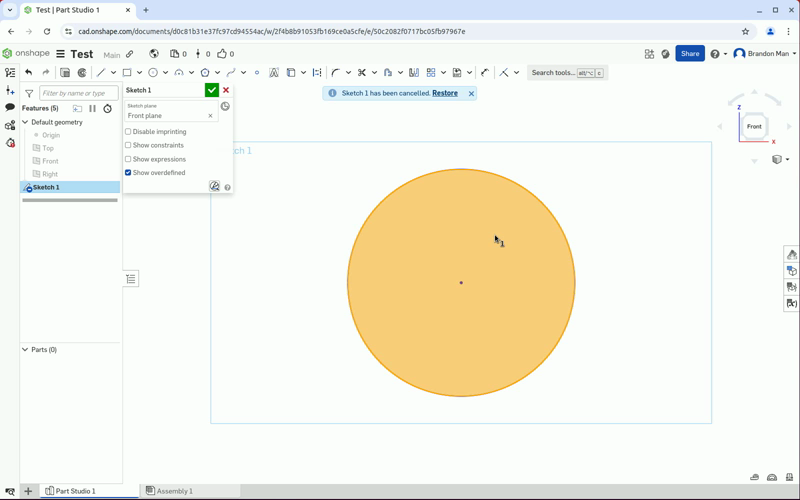
mouse_move(73, 352)
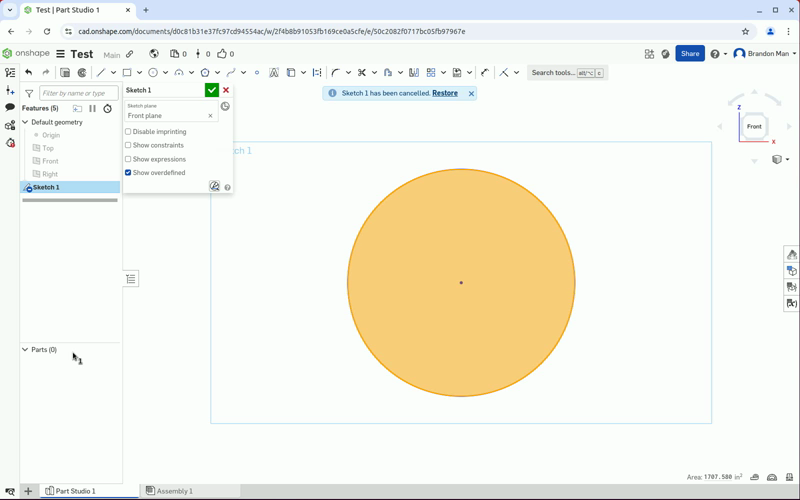
key(shift+y)
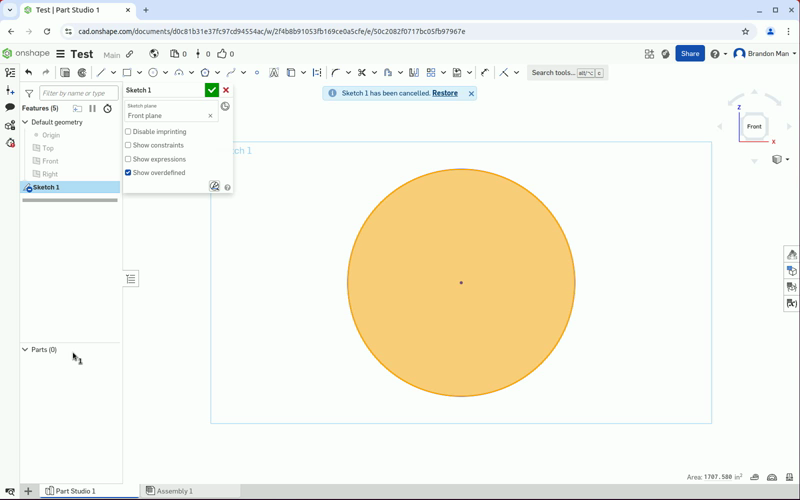
key(shift+e)
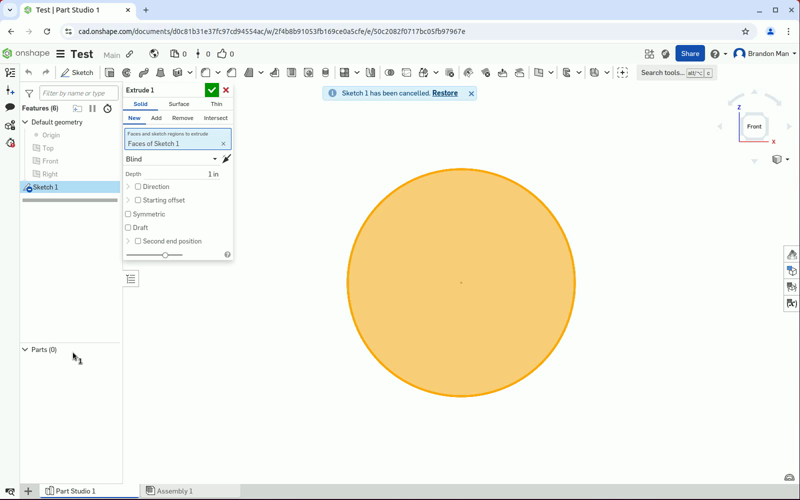
mouse_move(143, 106)
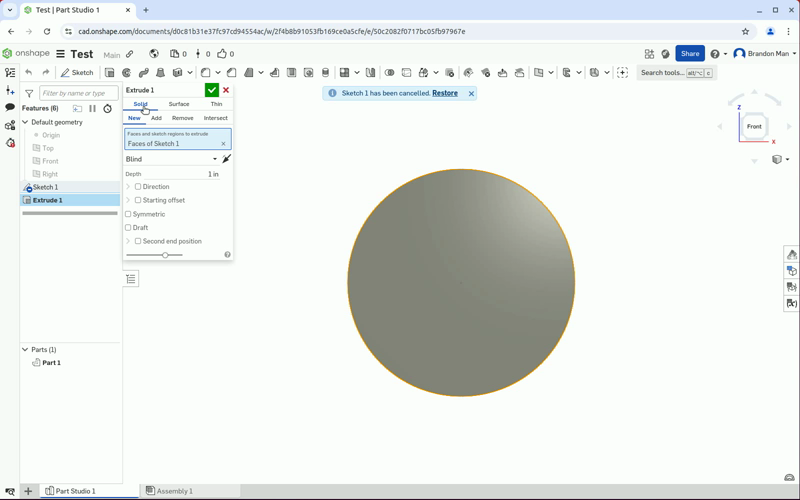
click(143, 106)
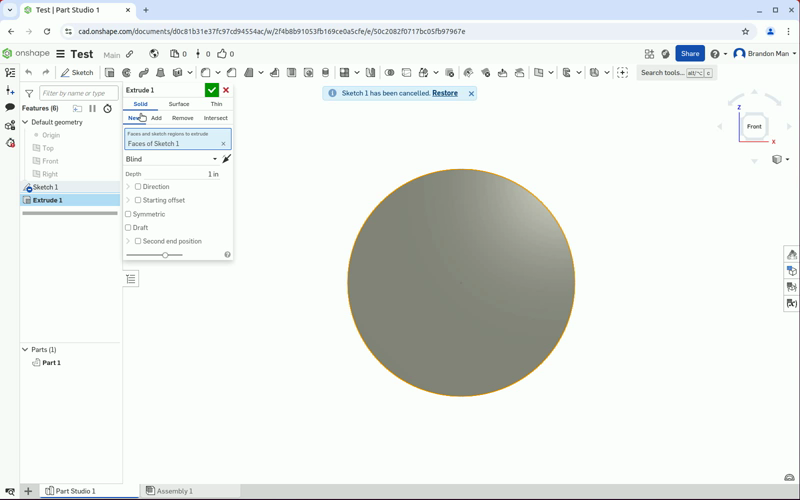
mouse_move(137, 120)
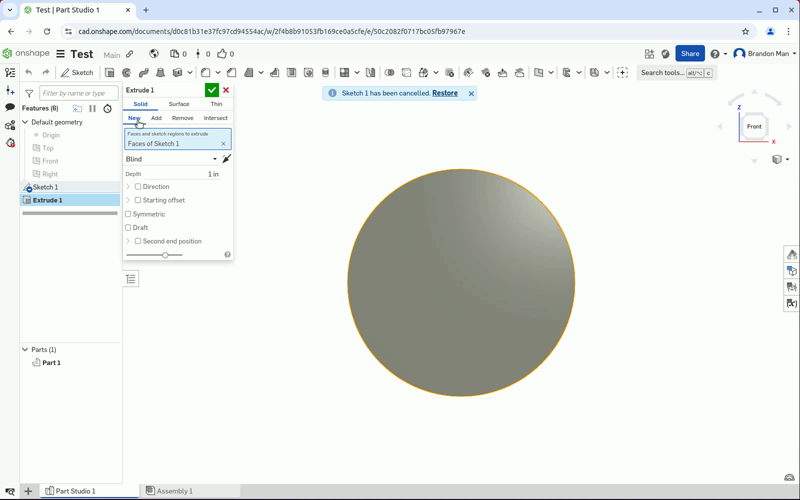
click(137, 120)
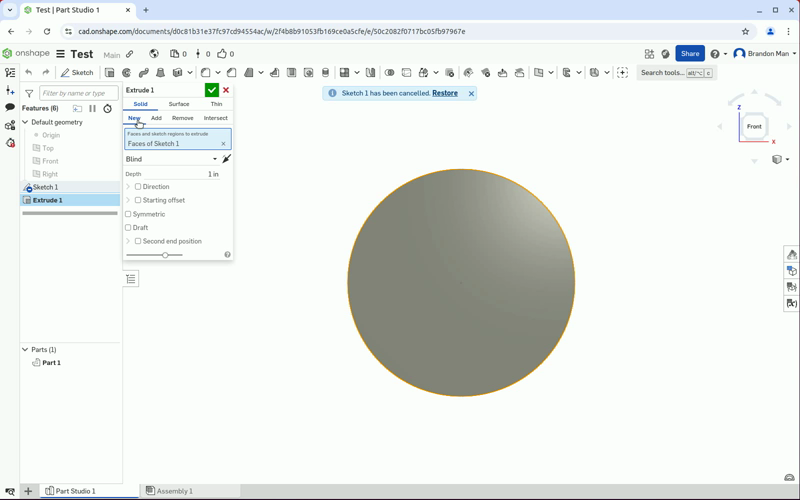
key(tab, 4)
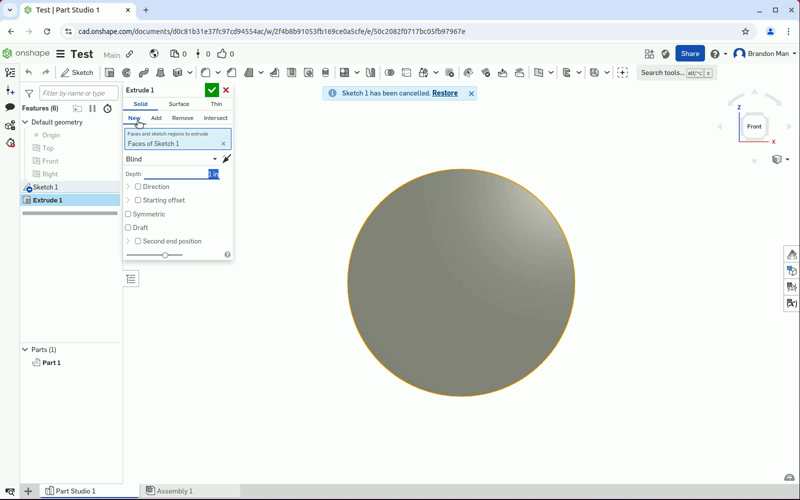
text(13.961)
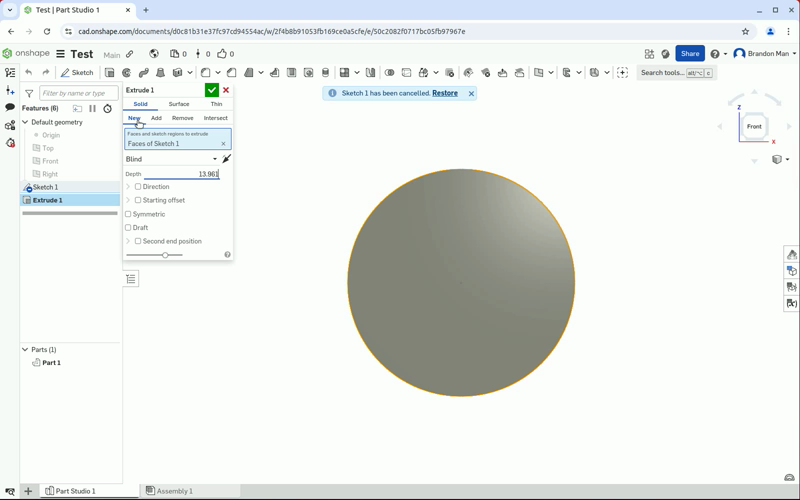
key(enter)
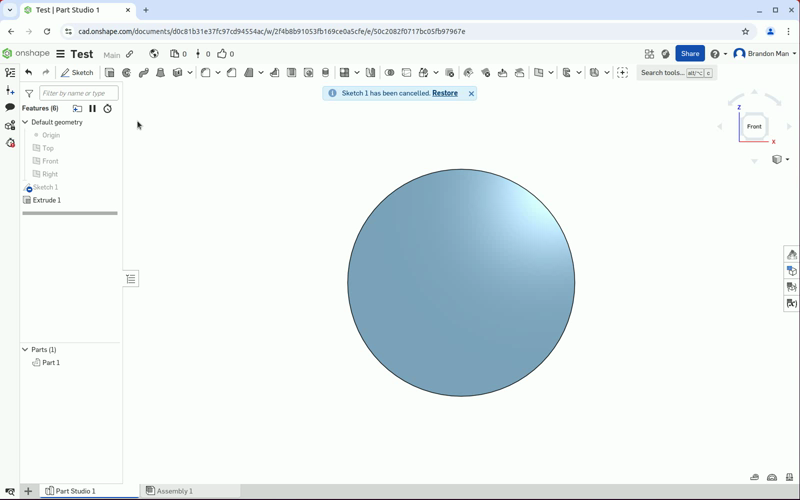
key(shift+h)
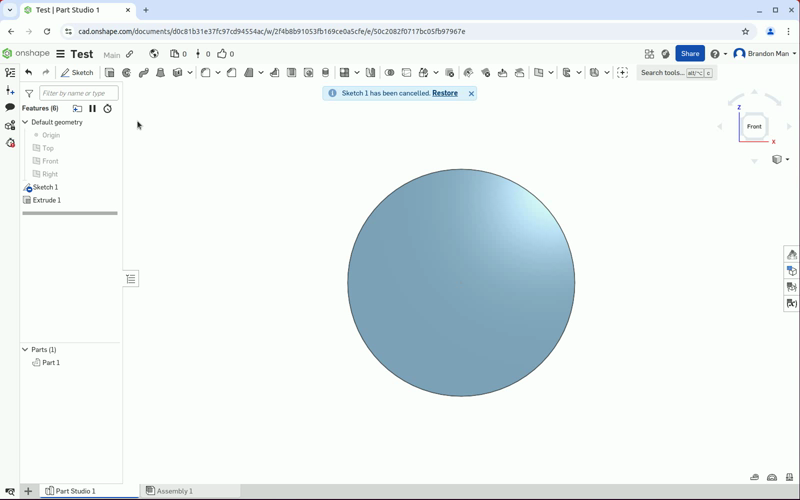
key(shift+h)
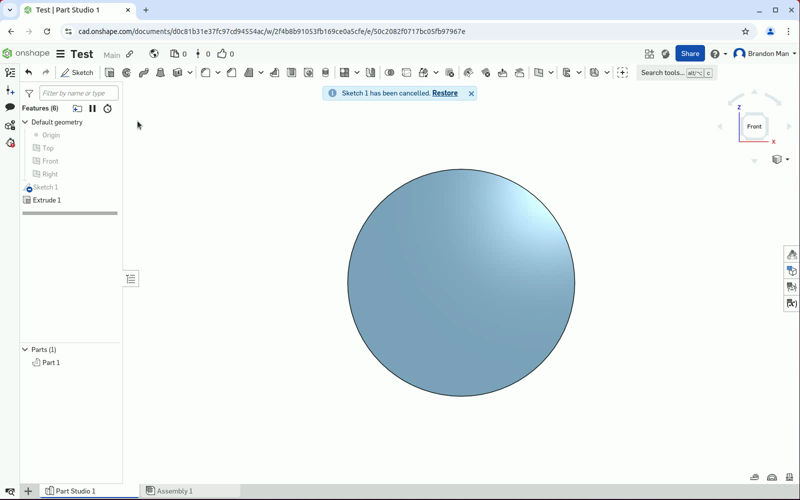
mouse_move(73, 189)
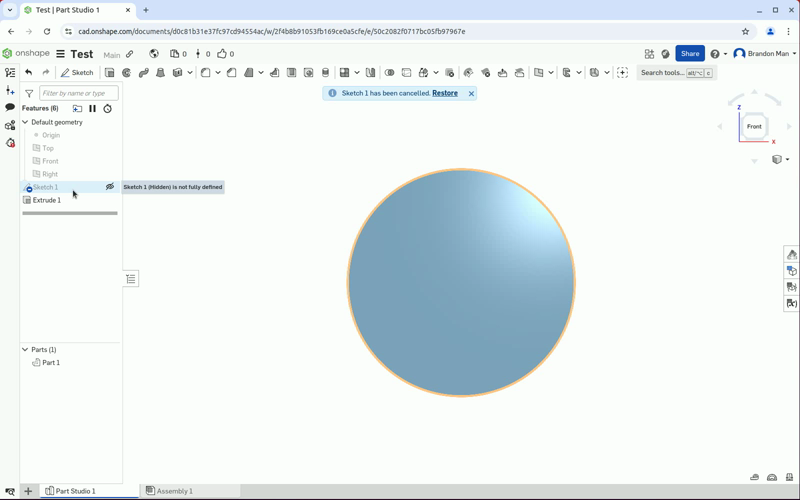
click(73, 189)
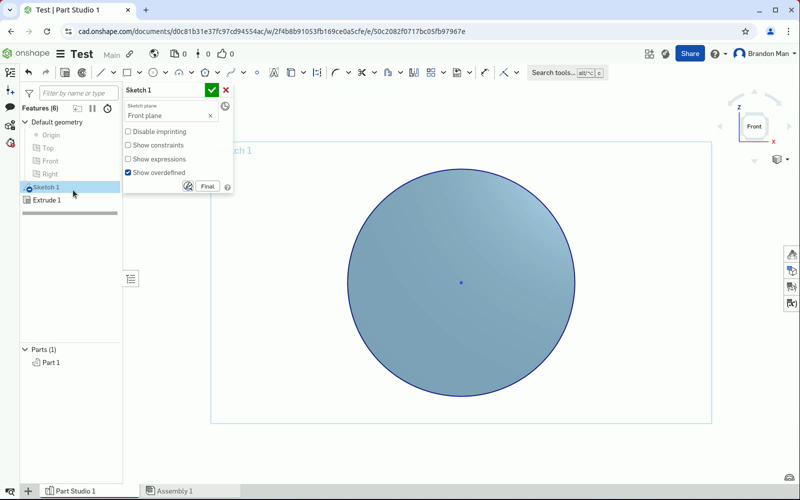
mouse_move(229, 92)
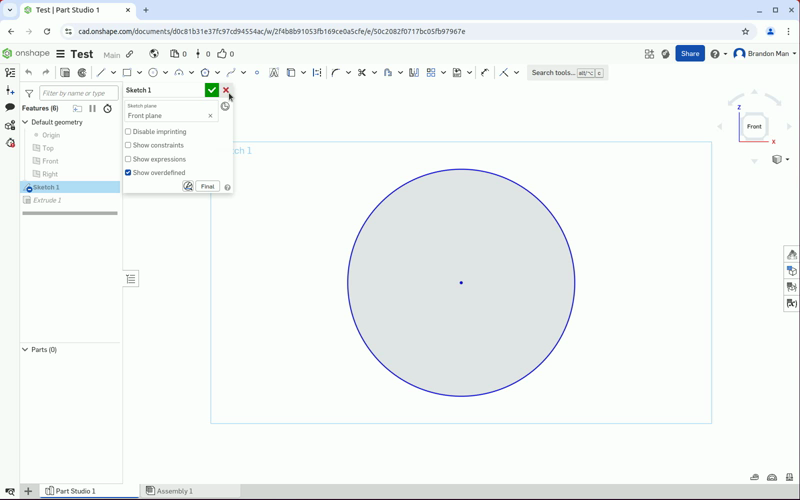
click(229, 92)
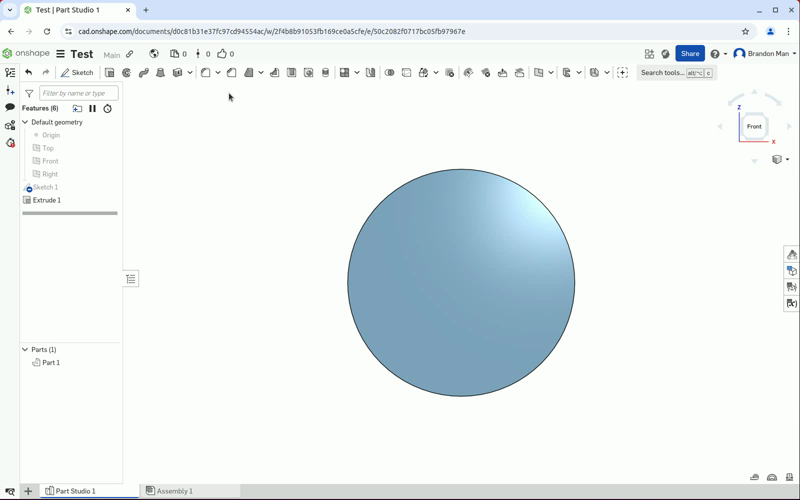
mouse_move(541, 75)
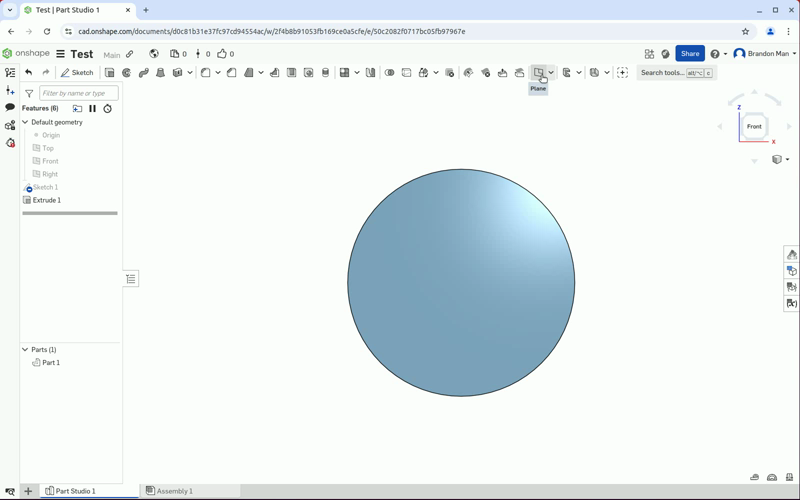
click(541, 75)
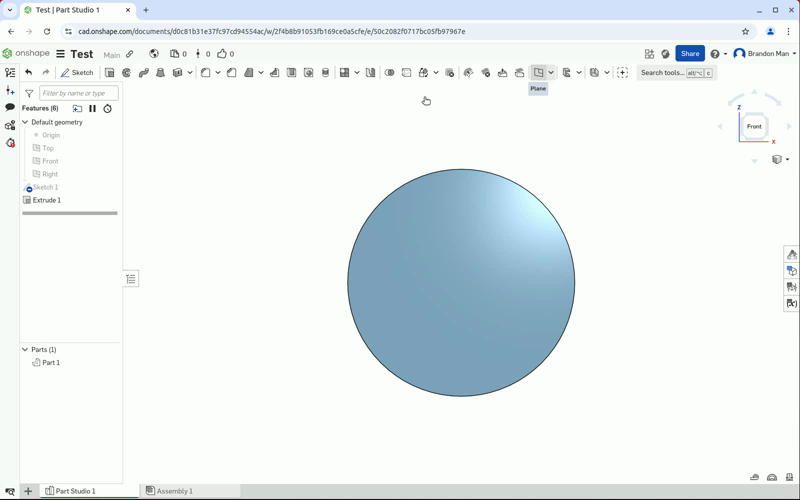
mouse_move(73, 163)
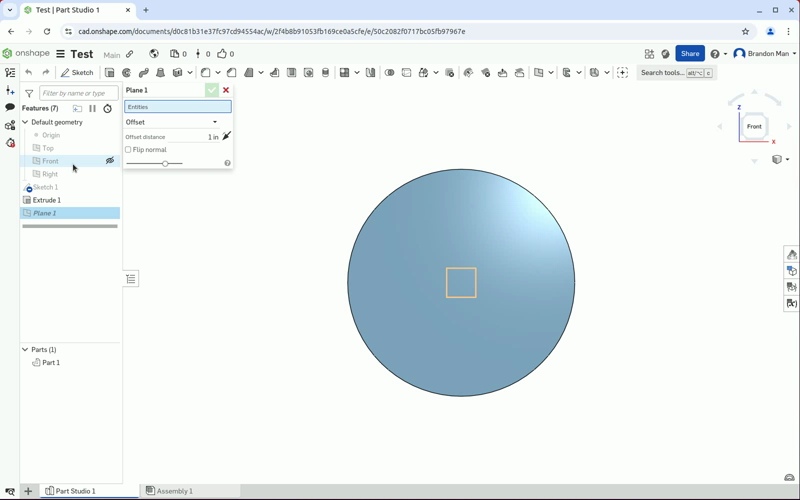
click(73, 163)
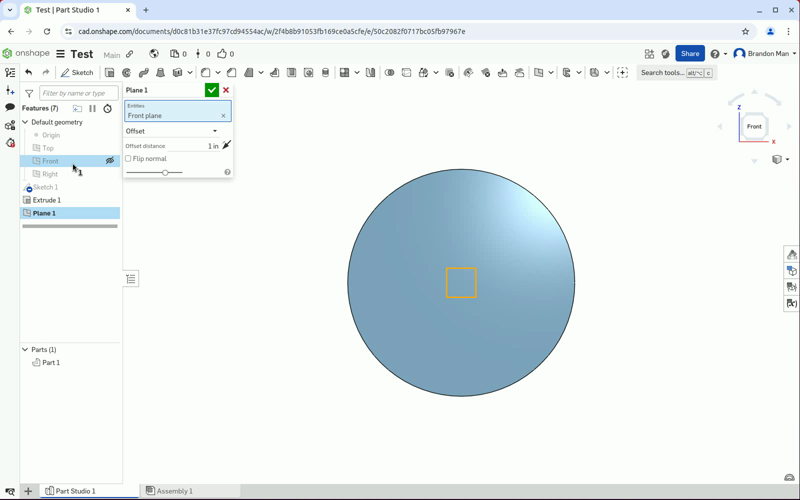
key(tab, 2)
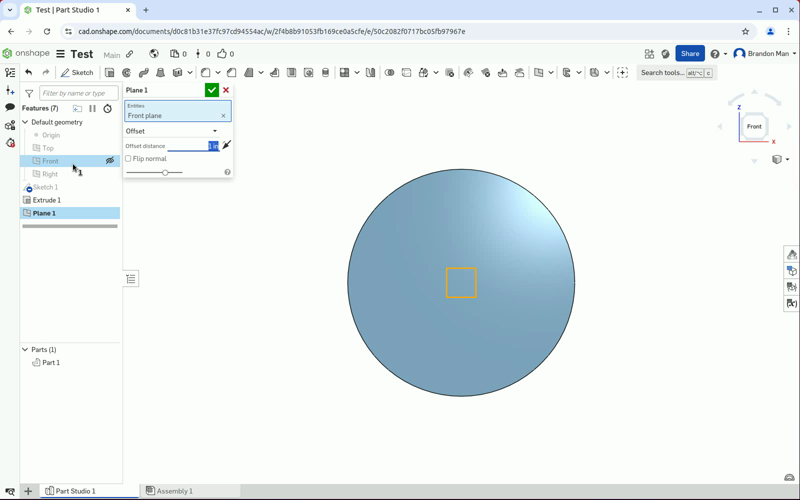
text(13.957)
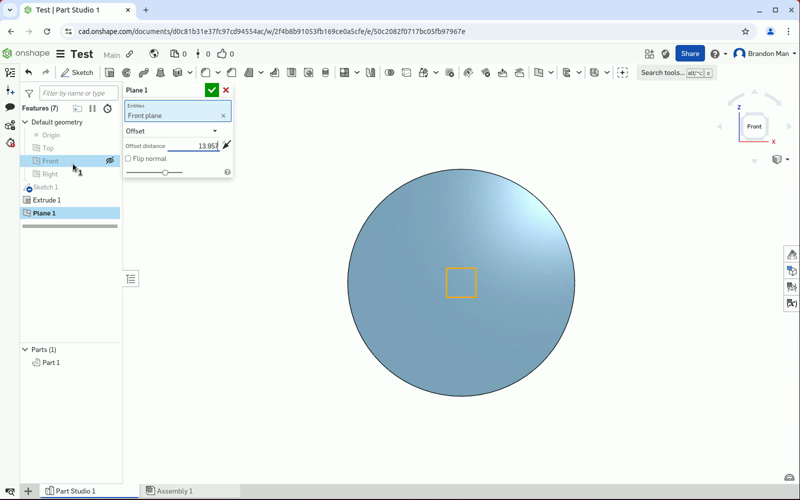
key(enter, 2)
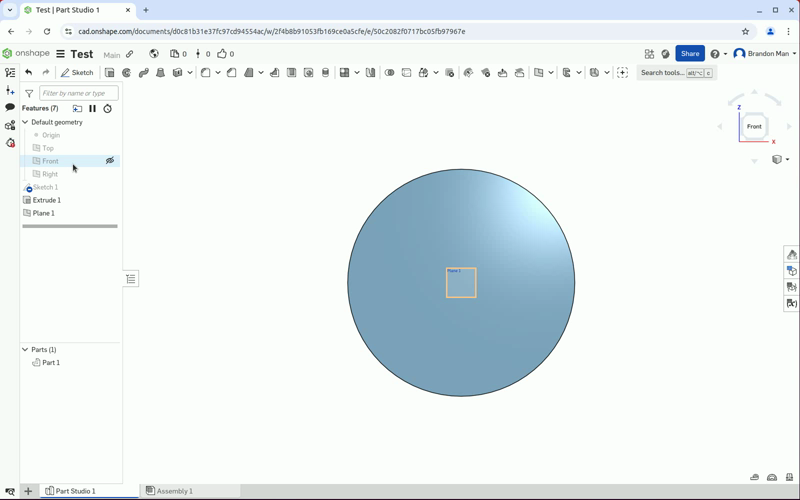
key(shift+s)
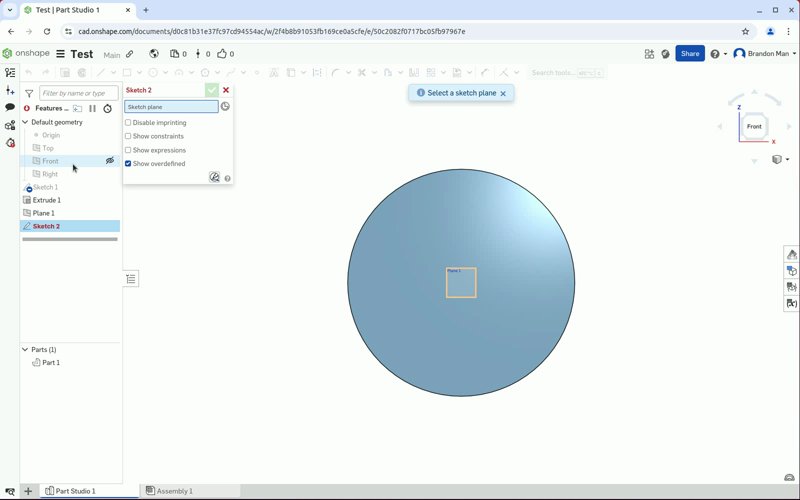
mouse_move(73, 215)
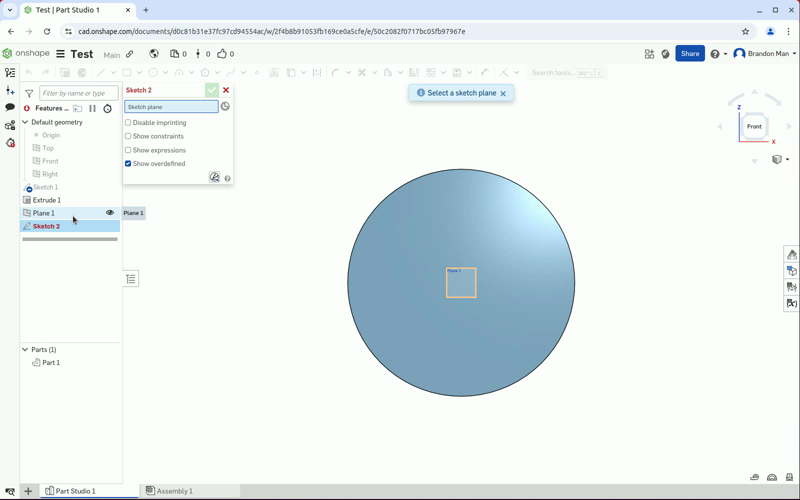
click(73, 215)
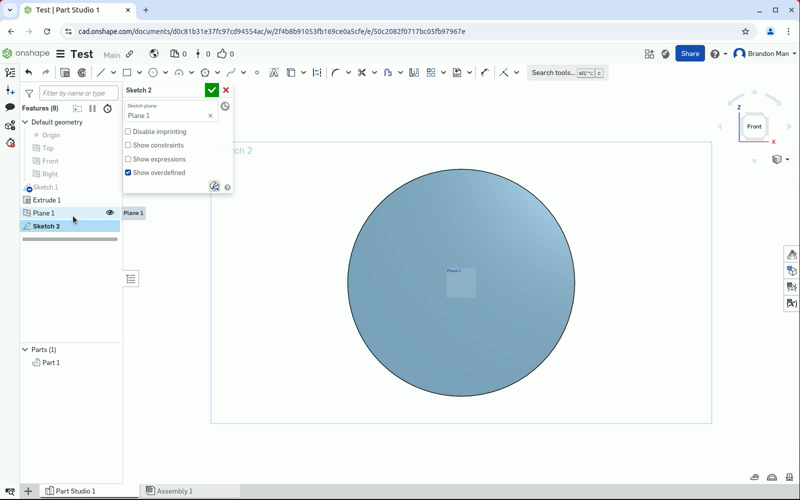
mouse_move(73, 352)
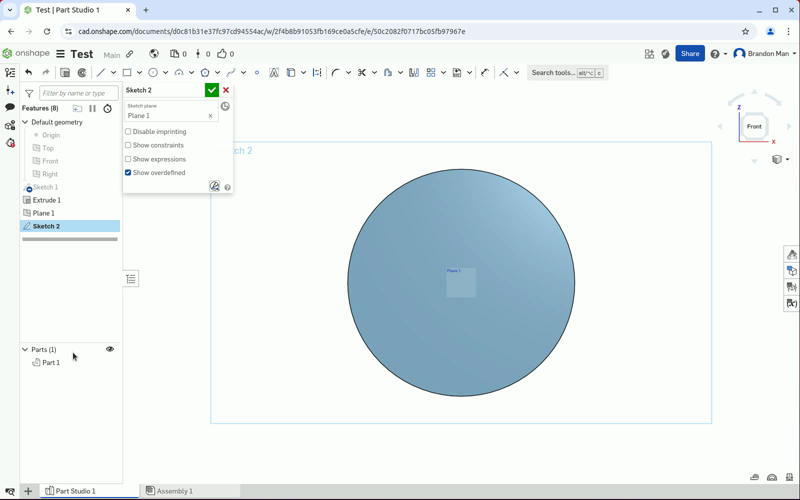
key(y)
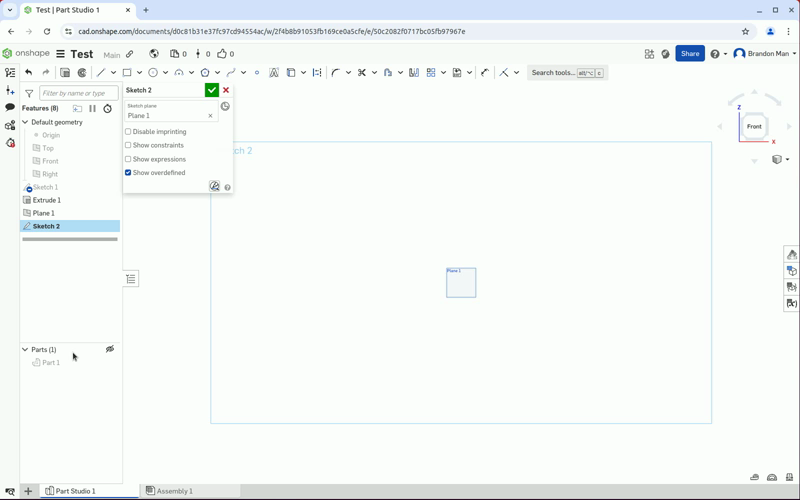
key(c)
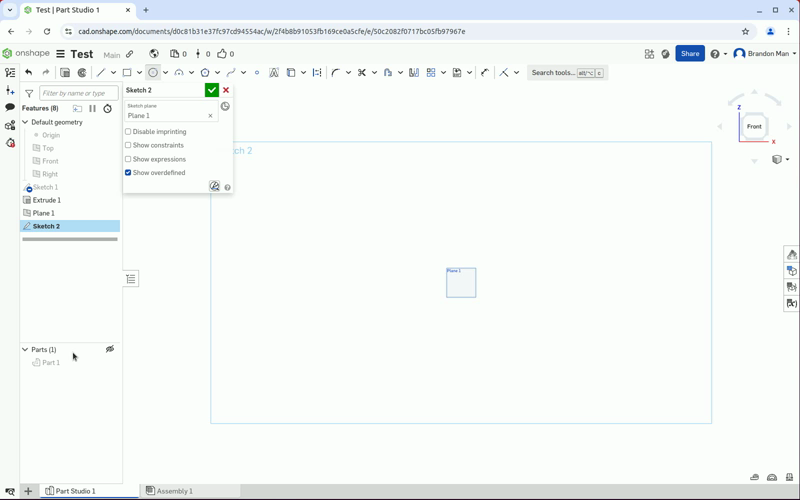
key_down(shift)
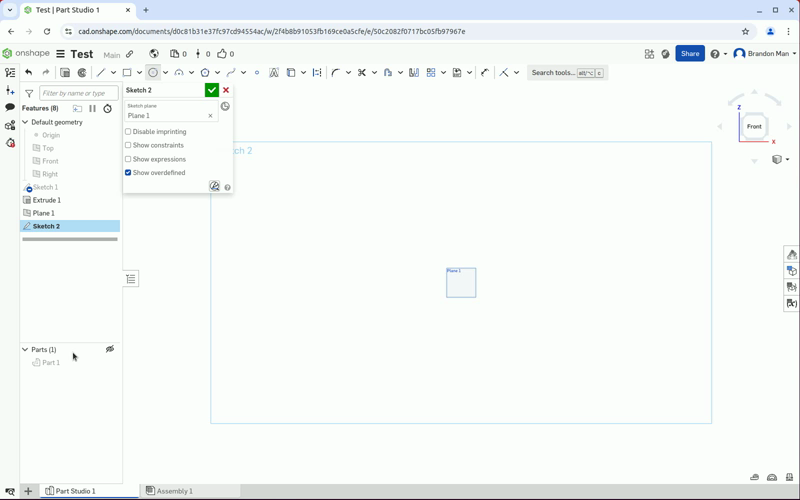
mouse_move(461, 282)
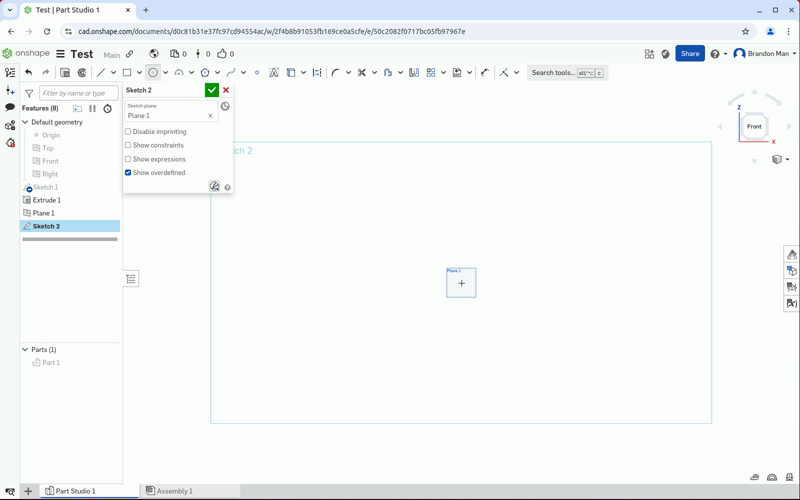
click(461, 282)
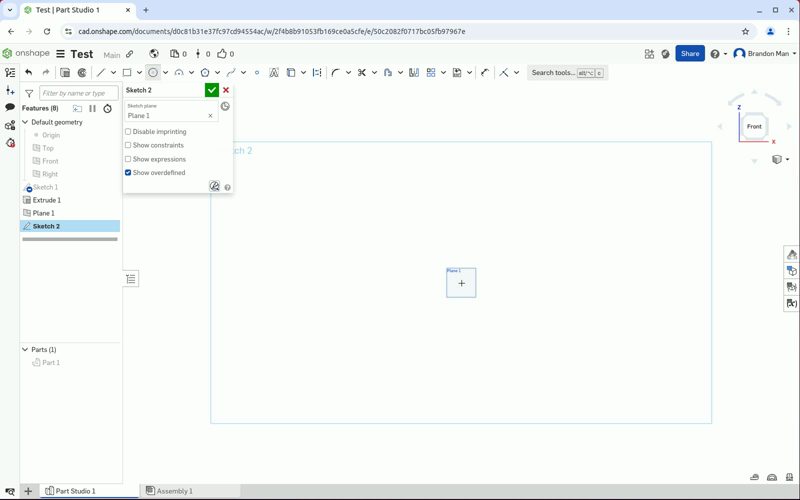
key_up(shift)
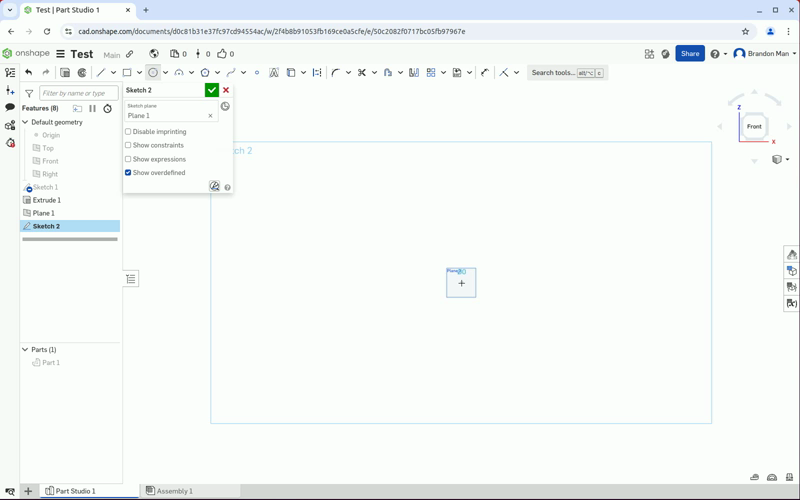
mouse_move(559, 282)
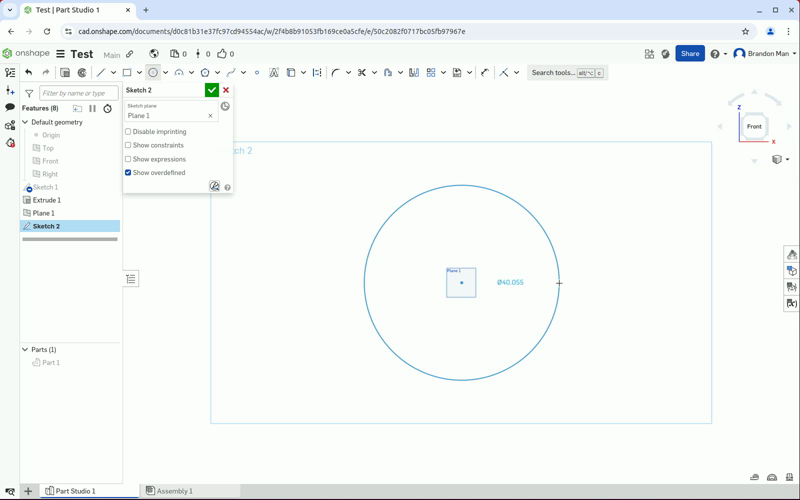
click(559, 282)
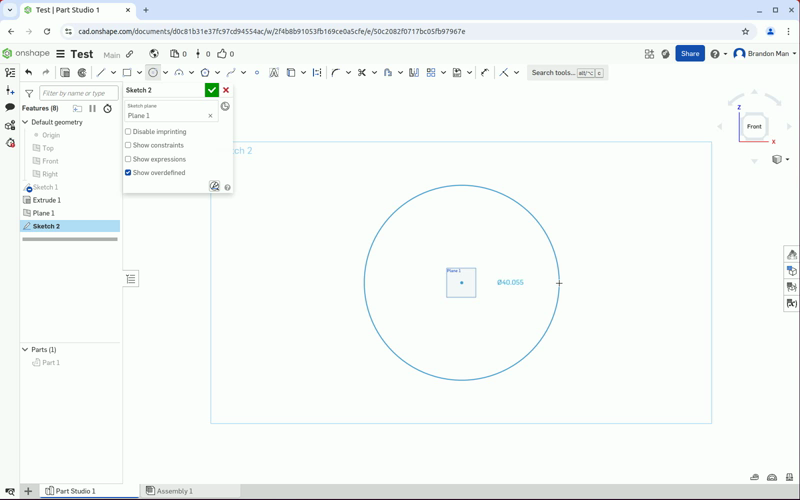
key(esc)
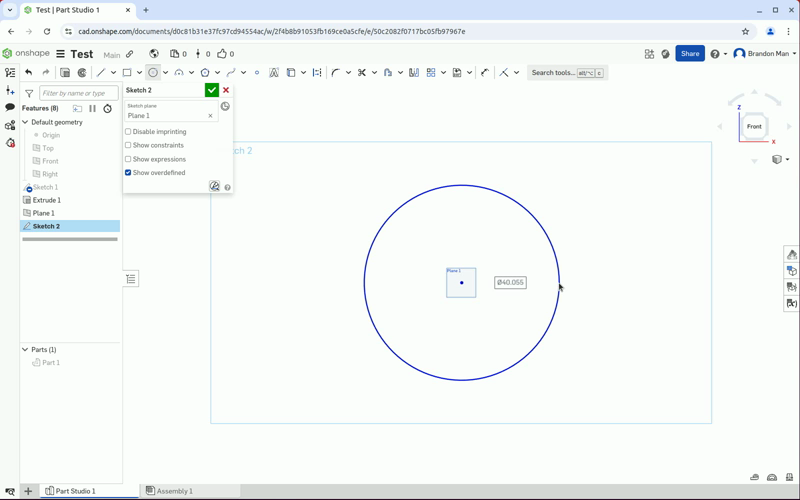
mouse_move(443, 288)
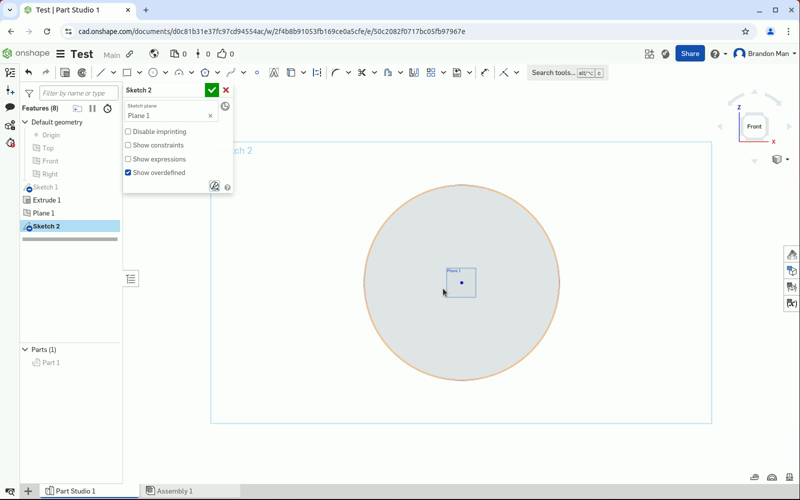
click(443, 288)
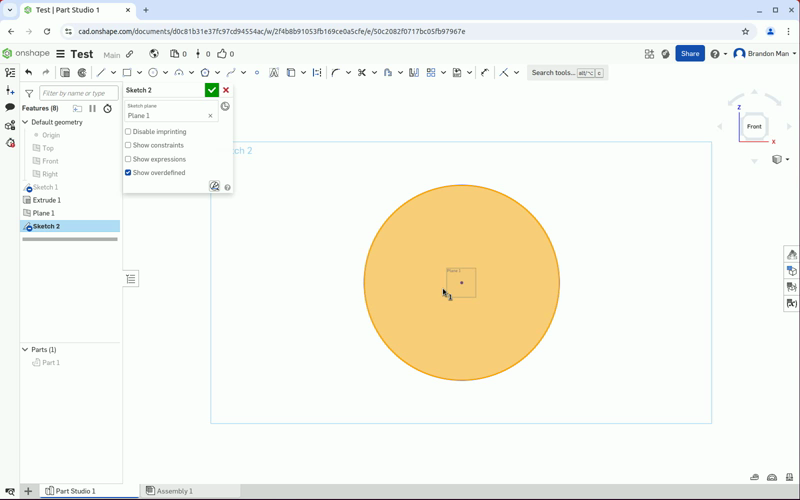
mouse_move(73, 352)
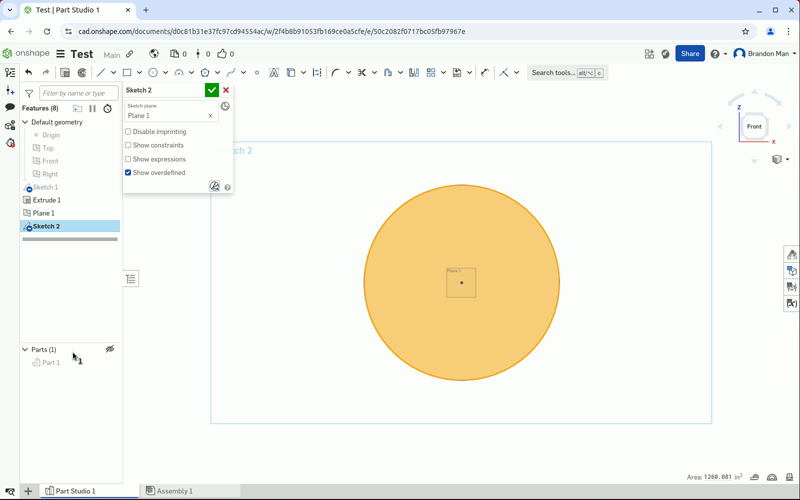
key(shift+y)
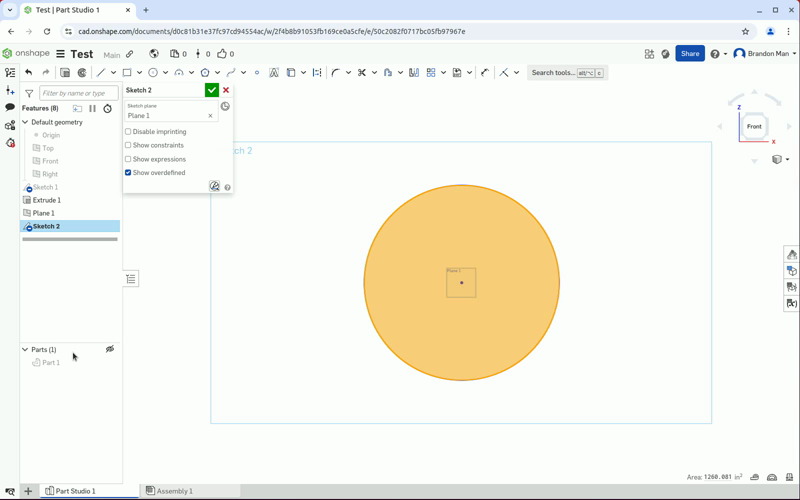
key(shift+e)
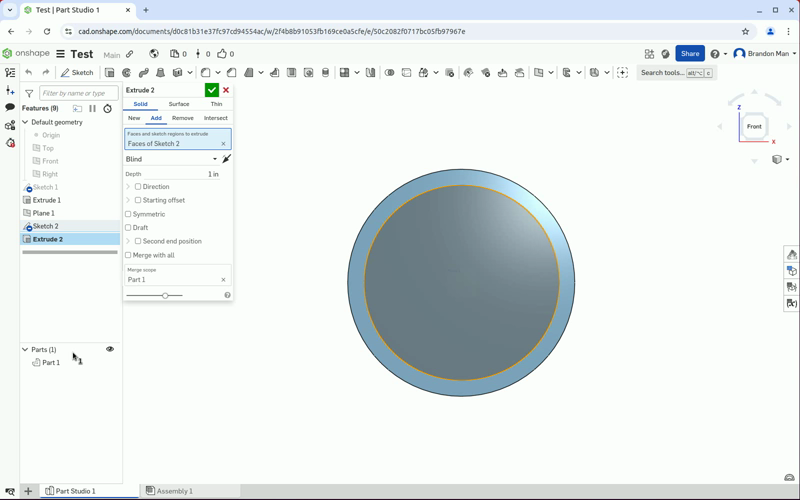
mouse_move(143, 106)
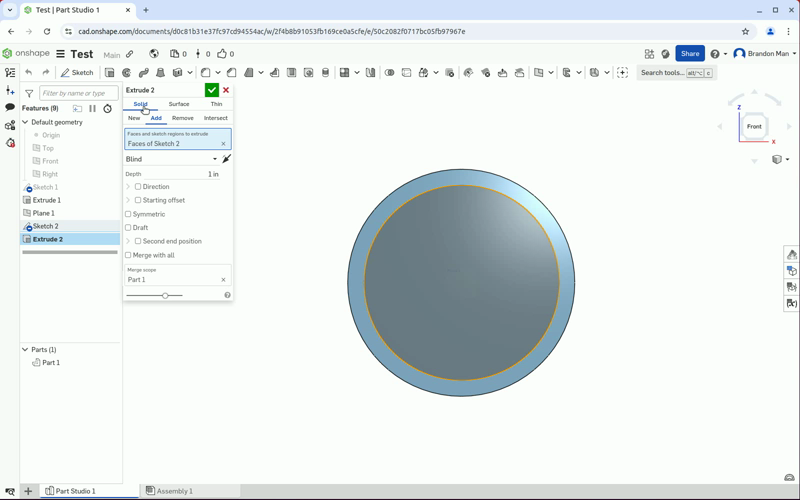
click(143, 106)
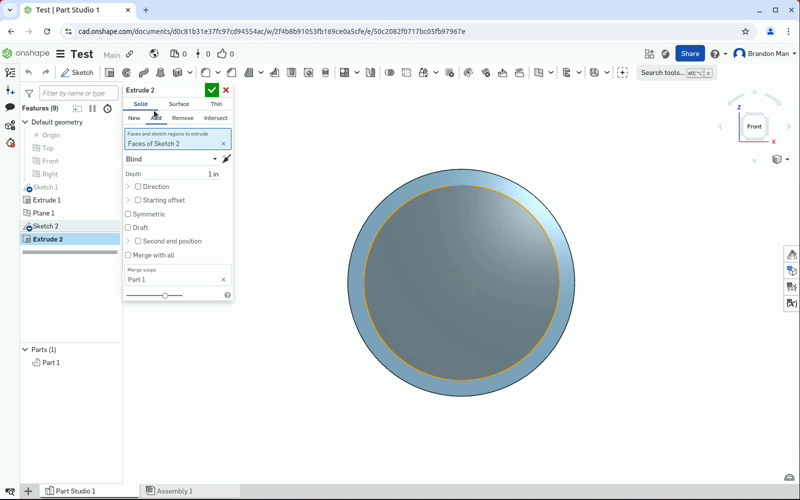
mouse_move(186, 120)
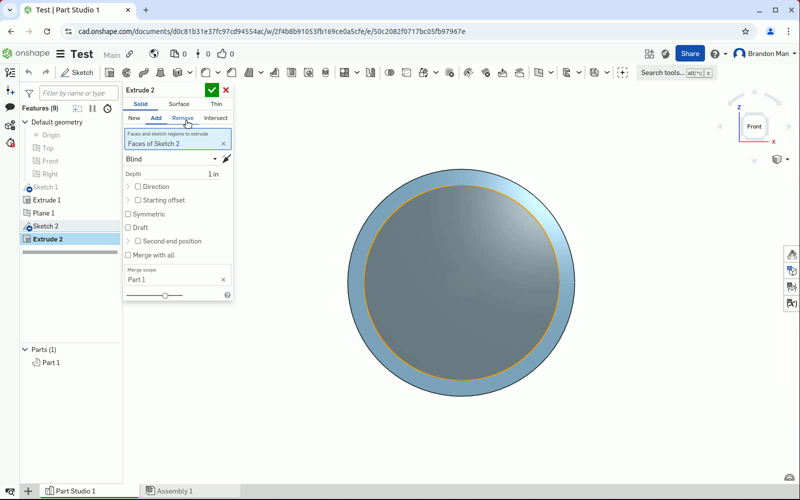
click(186, 120)
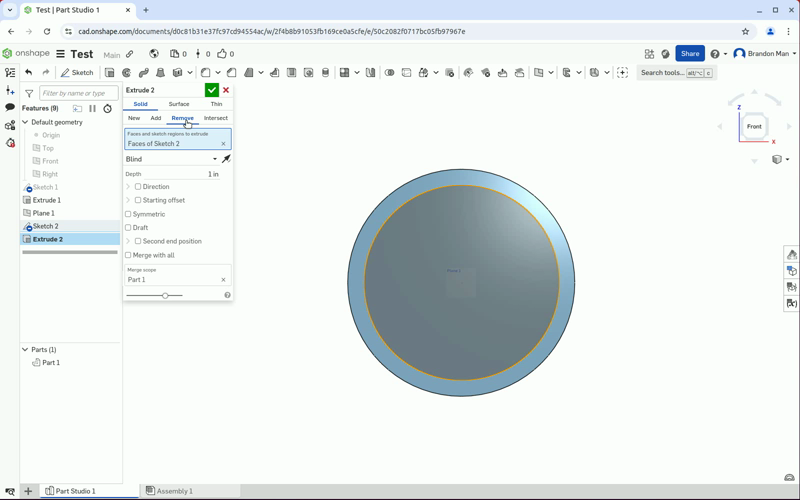
key(tab, 4)
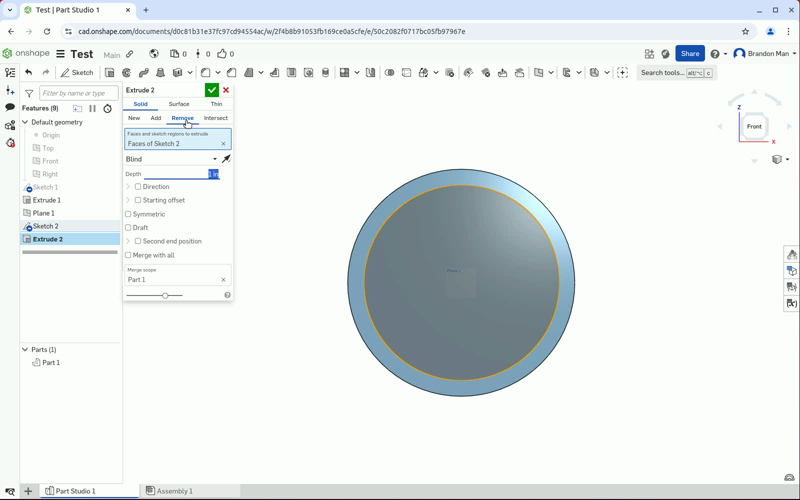
text(9.869)
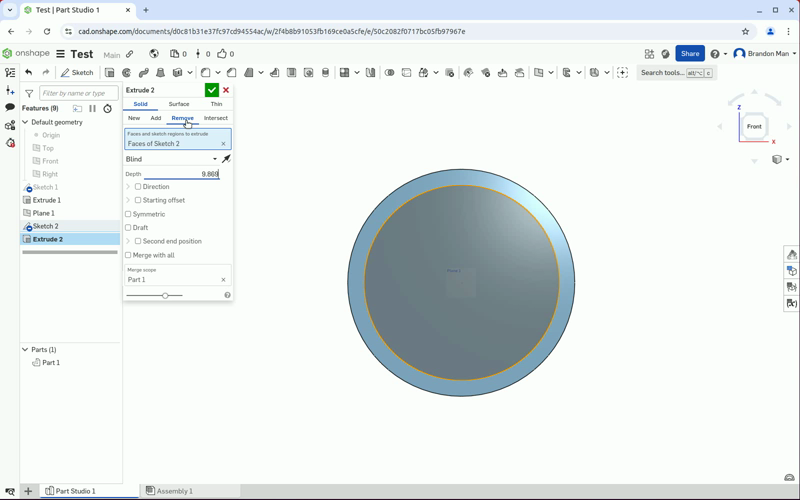
key(tab, 6)
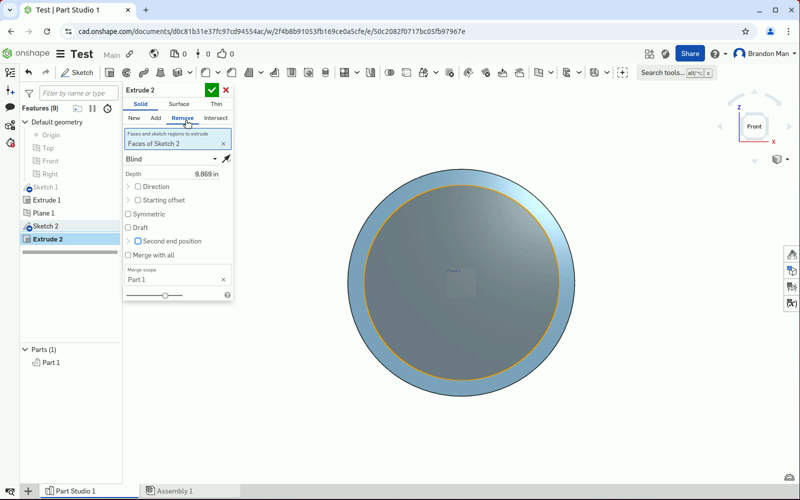
key(space)
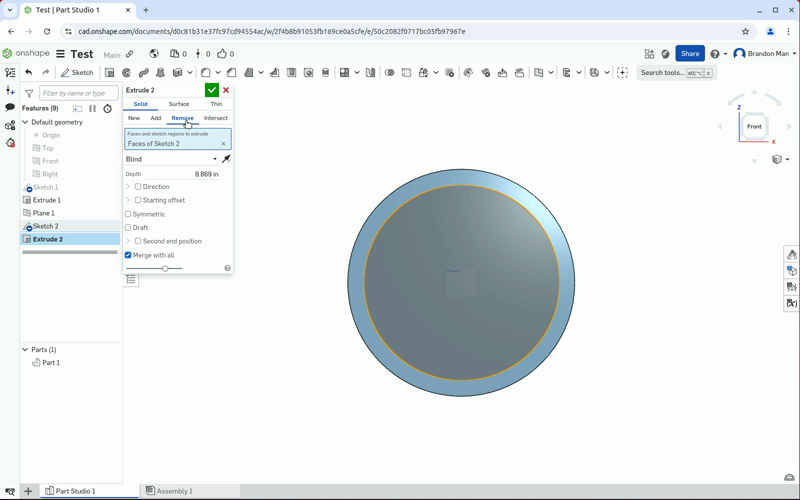
key(enter)
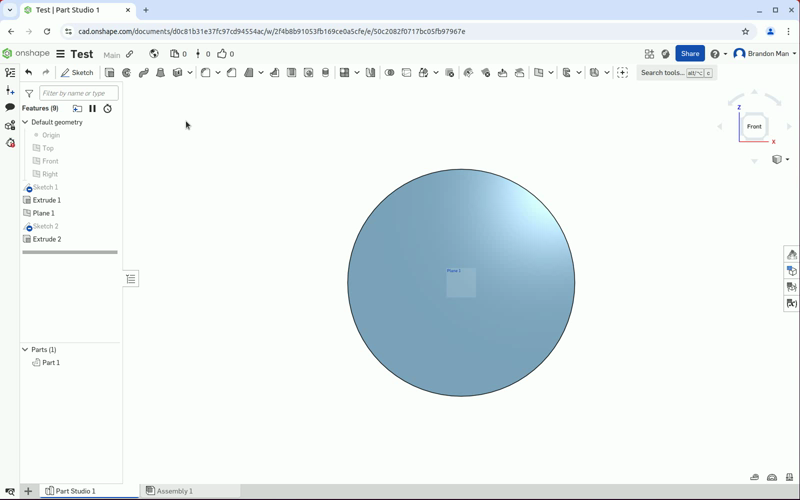
key(shift+h)
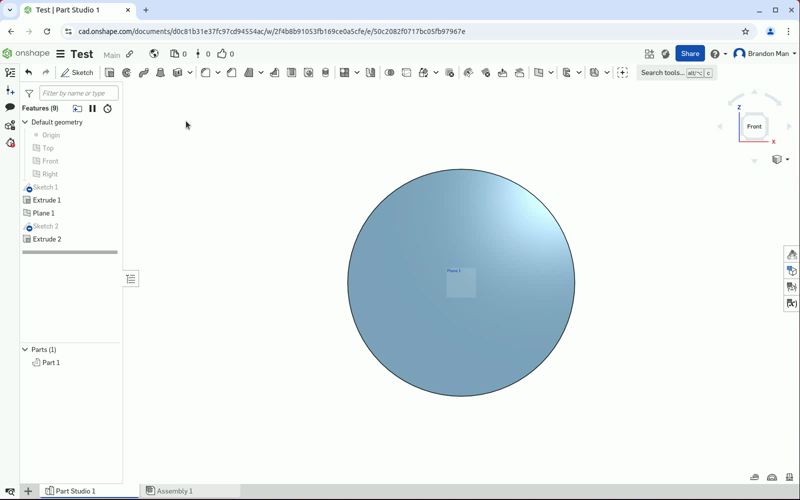
key(shift+h)
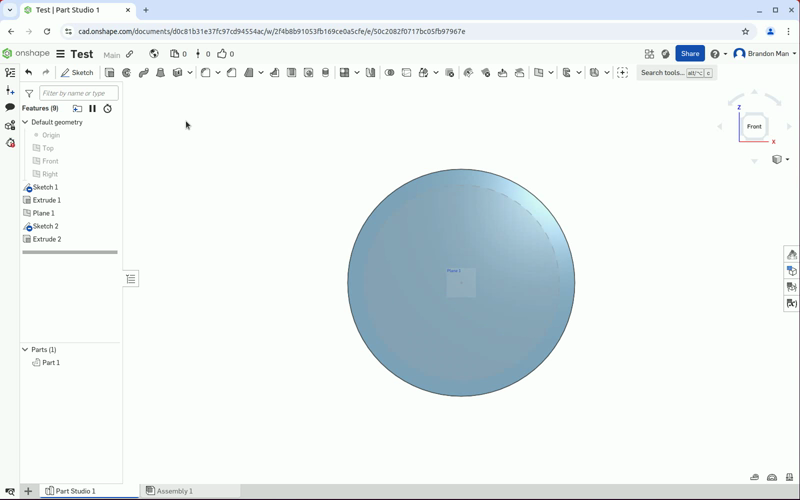
key(shift+7)
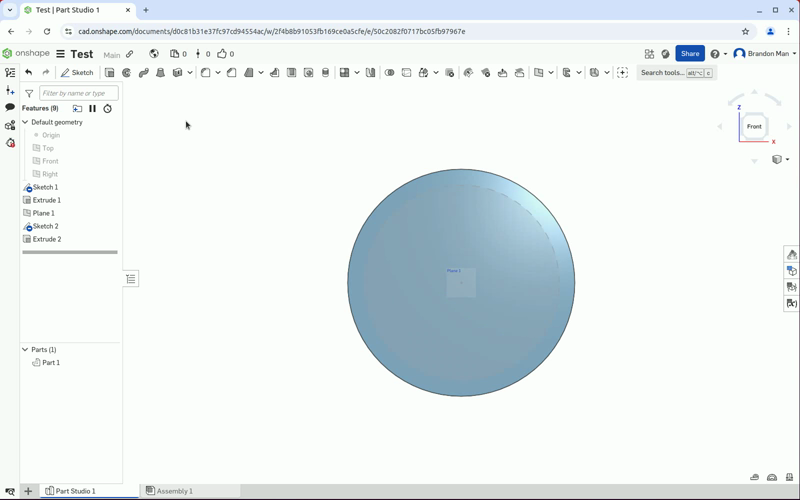
key(left, 2)
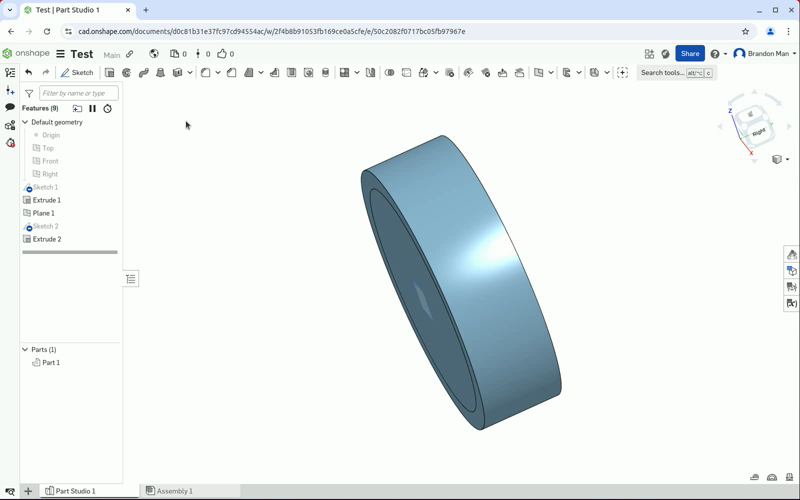
key(down, 2)
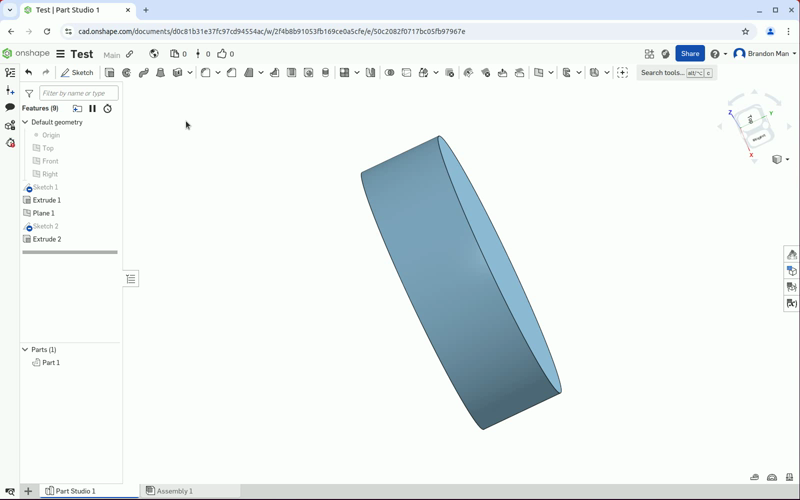
key(up, 2)
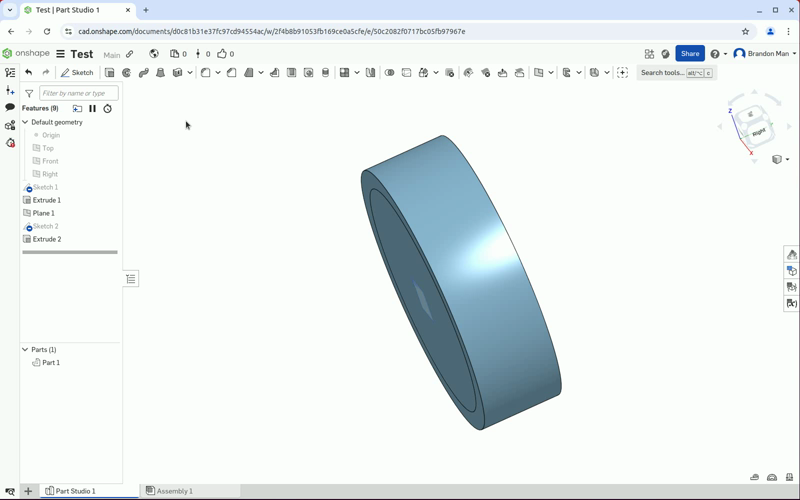
key(right, 2)
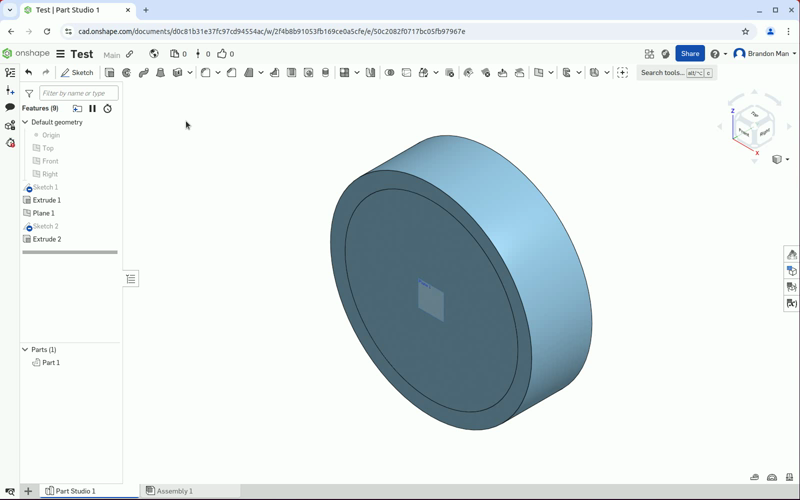
mouse_move(73, 189)
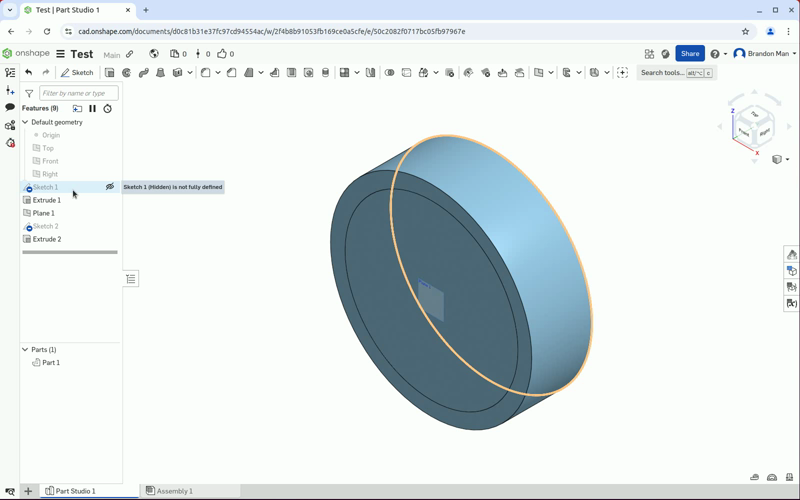
click(73, 189)